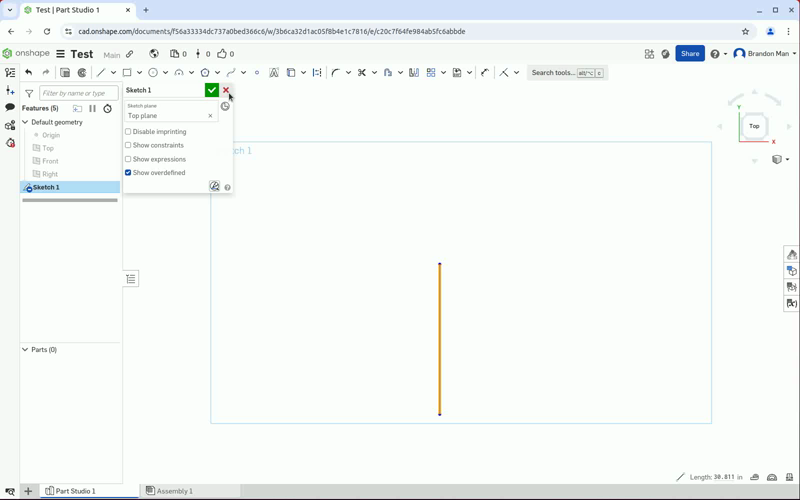
key(shift+h)
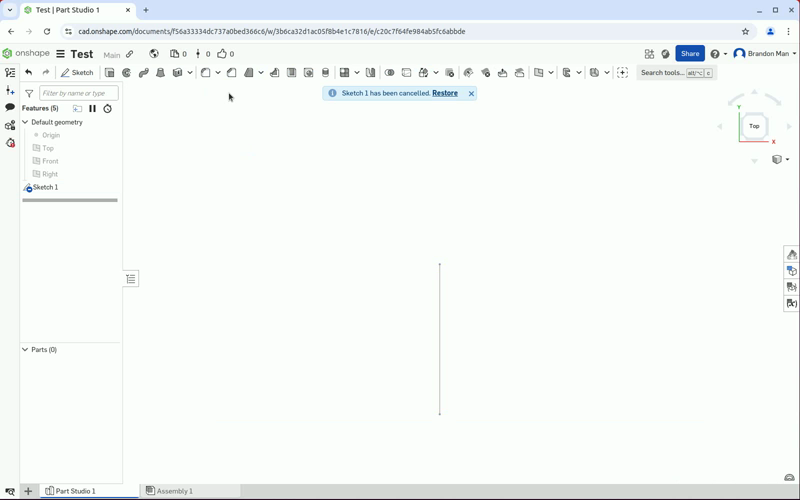
key(shift+s)
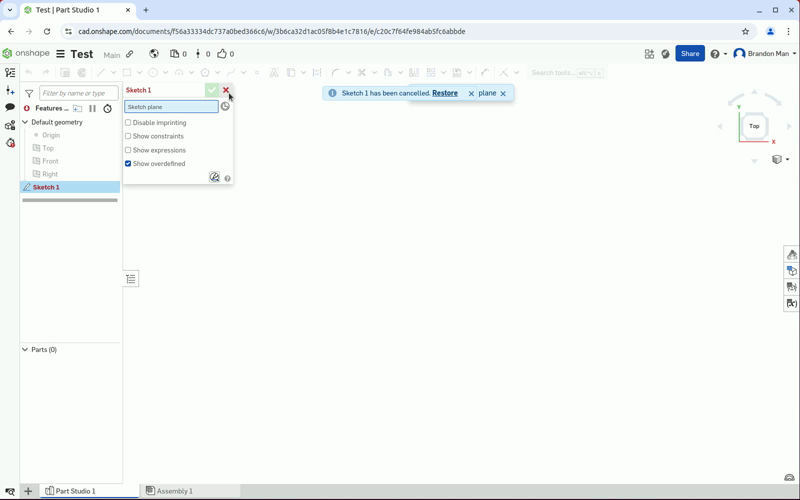
mouse_move(73, 150)
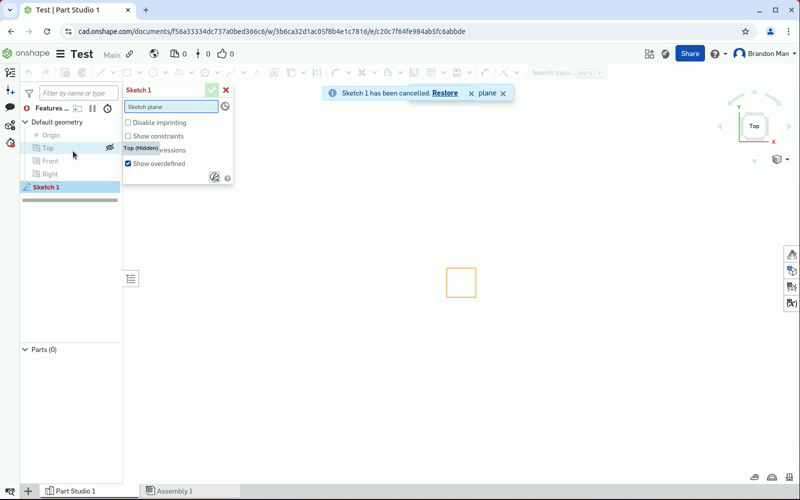
click(73, 150)
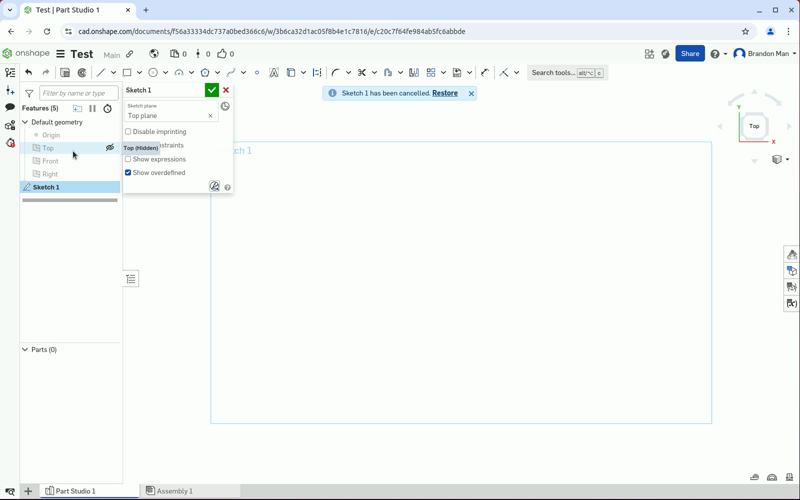
mouse_move(73, 352)
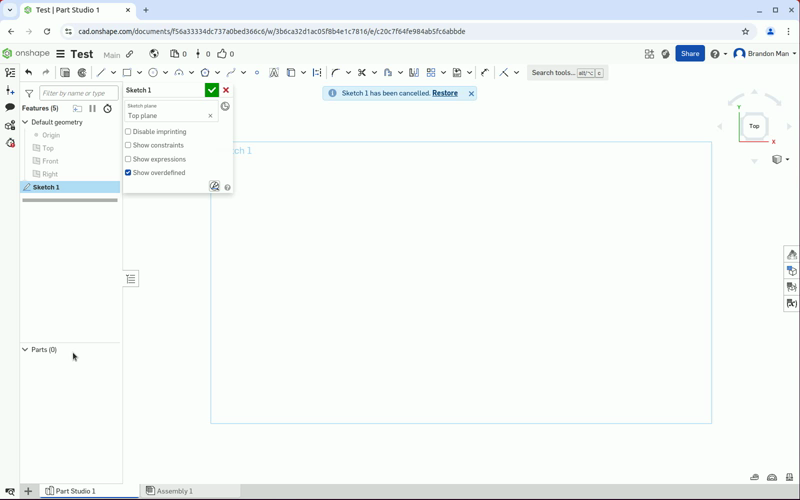
key(y)
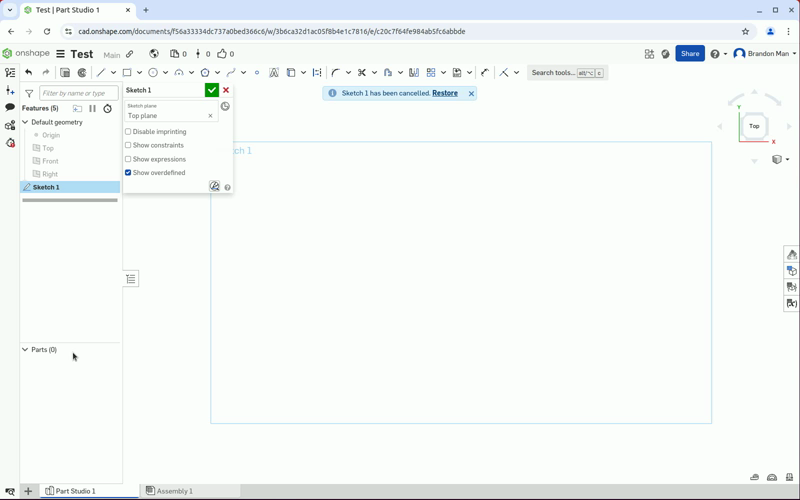
key(c)
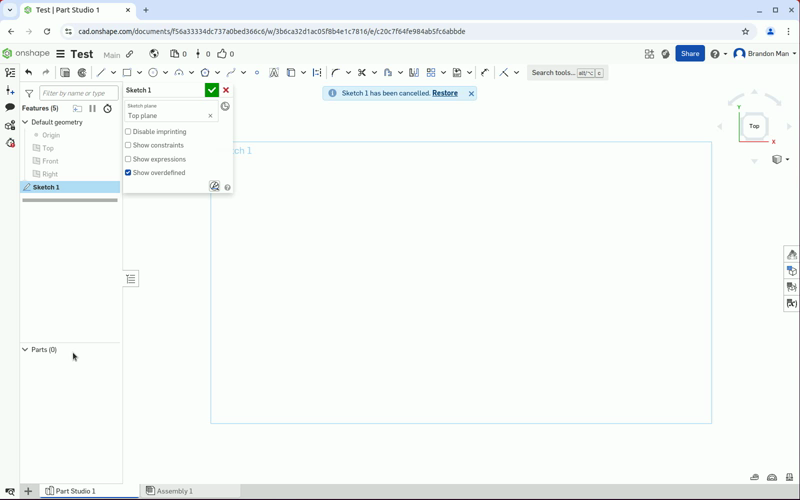
key_down(shift)
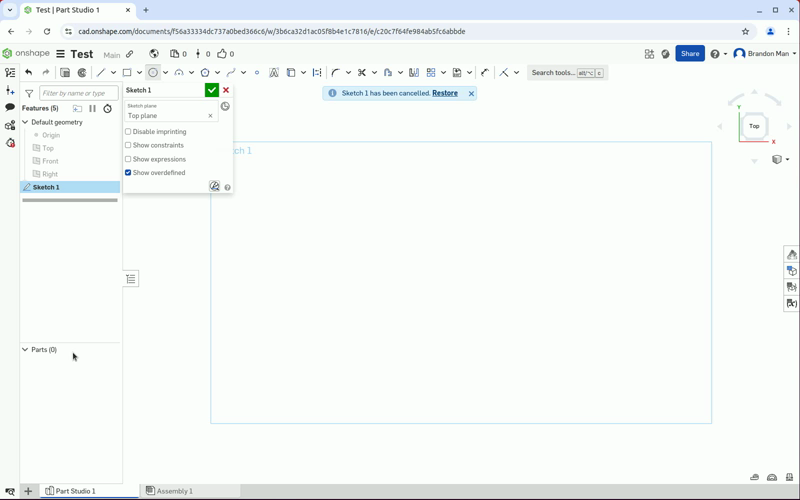
mouse_move(461, 282)
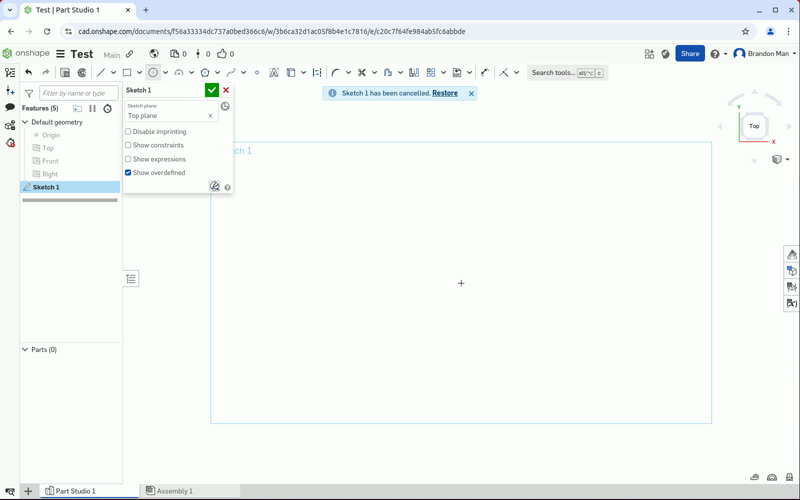
click(461, 282)
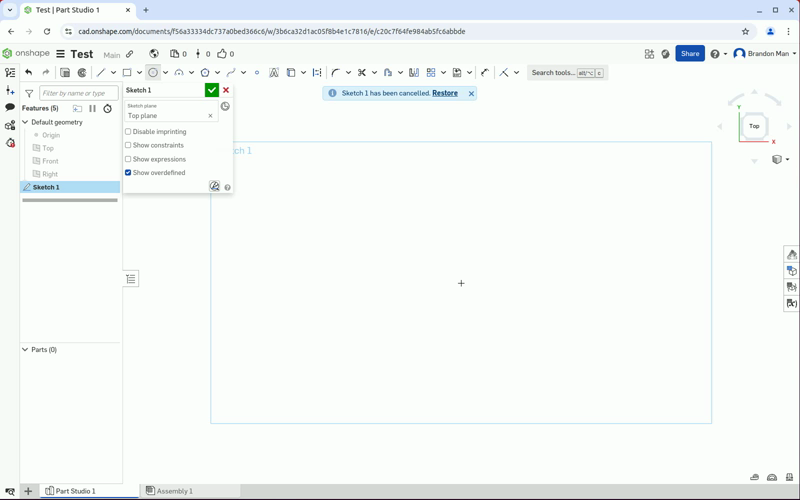
key_up(shift)
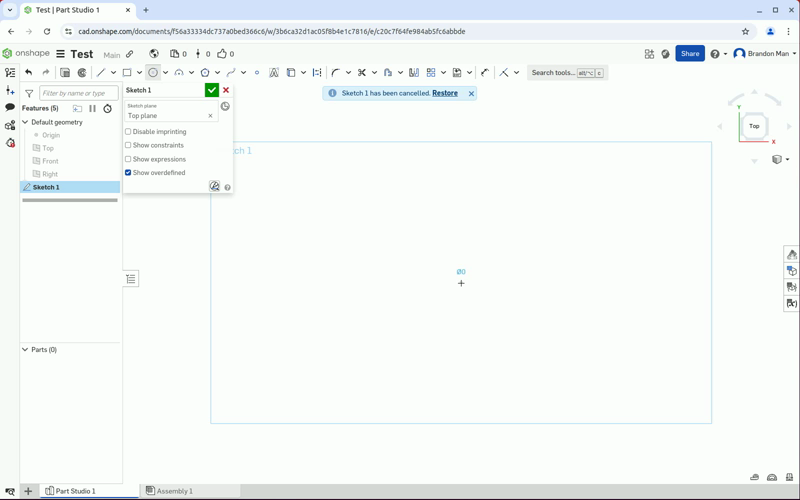
mouse_move(574, 282)
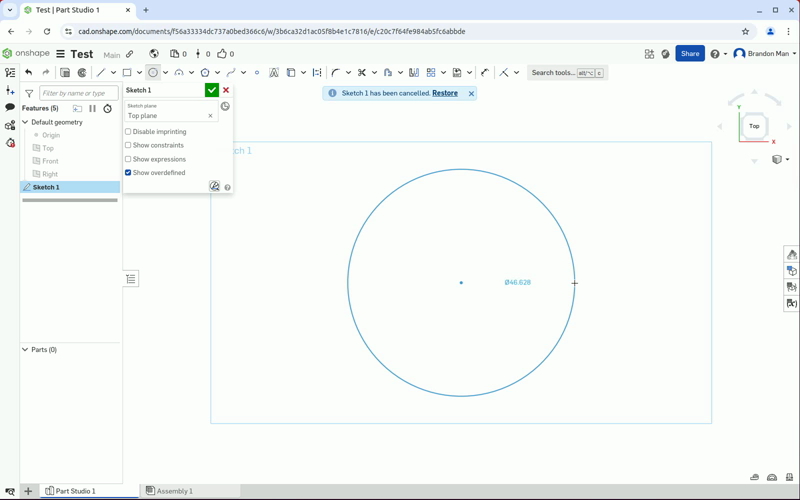
click(574, 282)
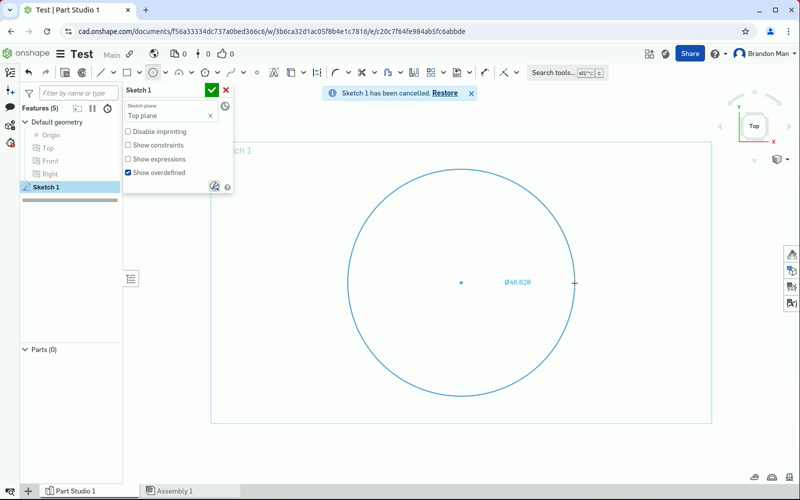
key(esc)
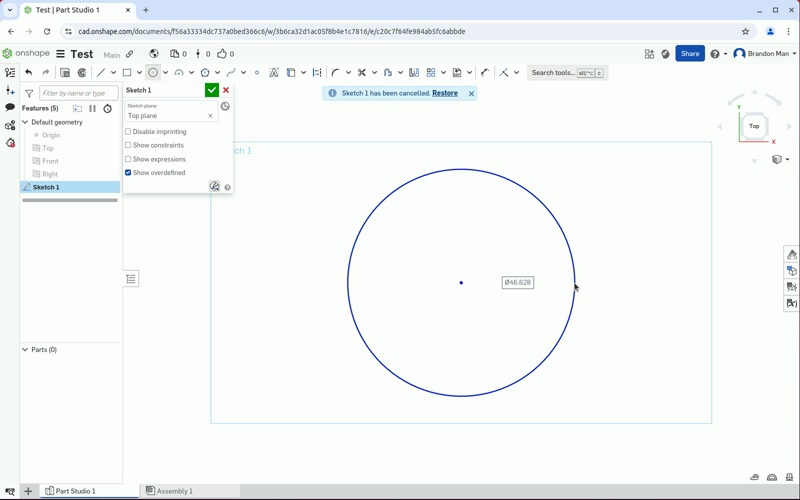
mouse_move(425, 255)
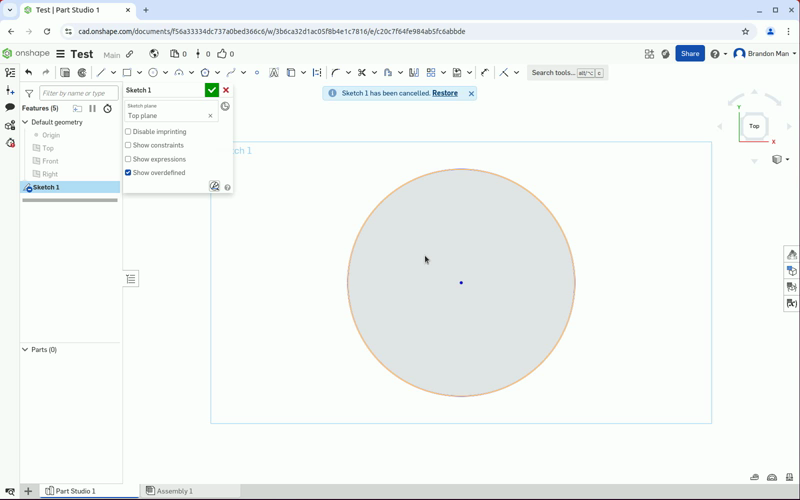
click(425, 255)
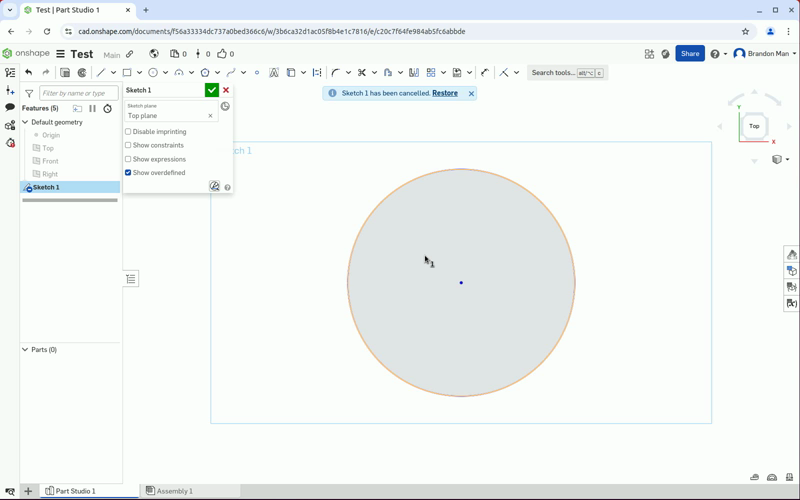
mouse_move(73, 352)
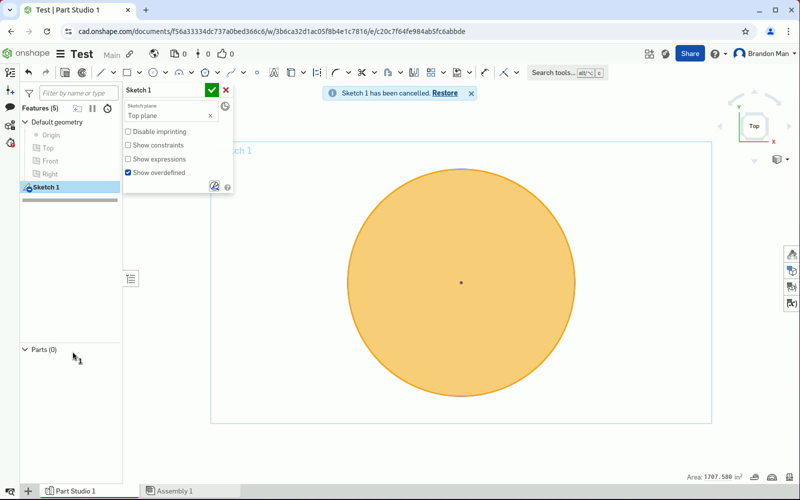
key(shift+y)
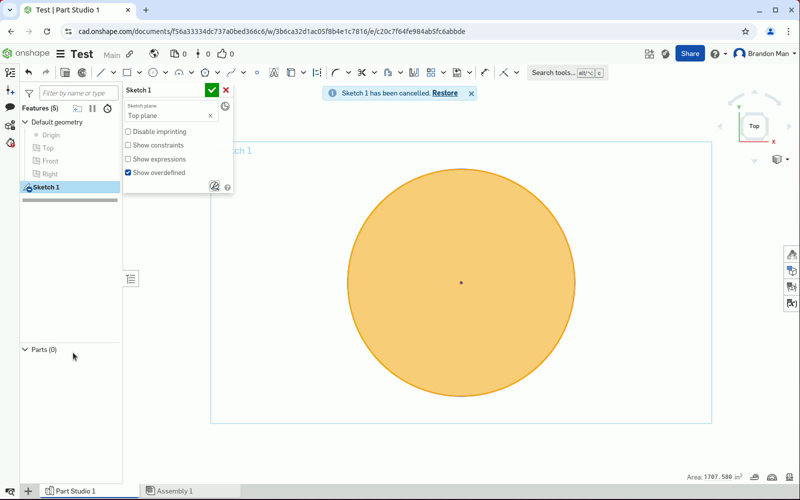
key(shift+e)
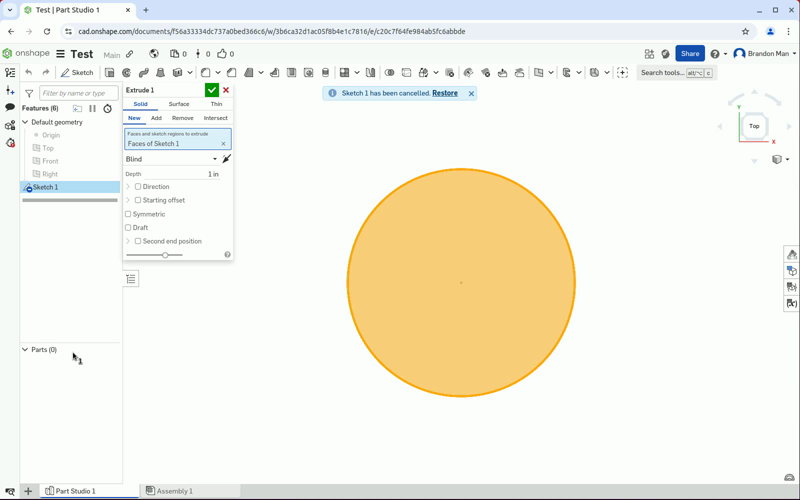
mouse_move(143, 106)
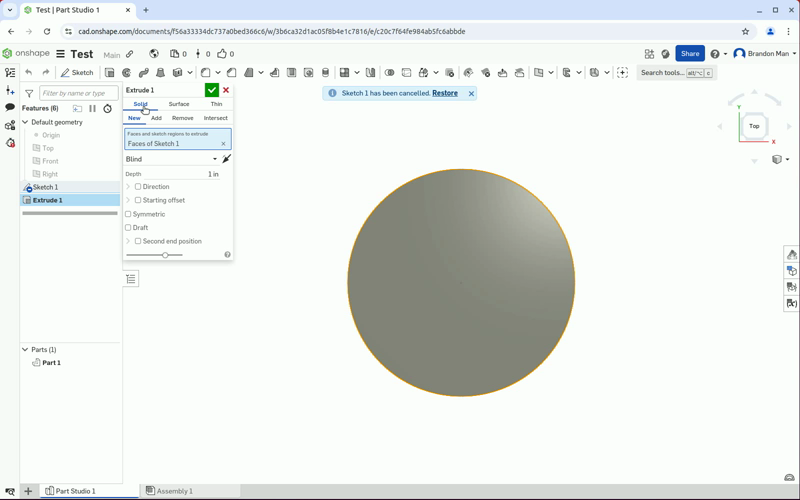
click(143, 106)
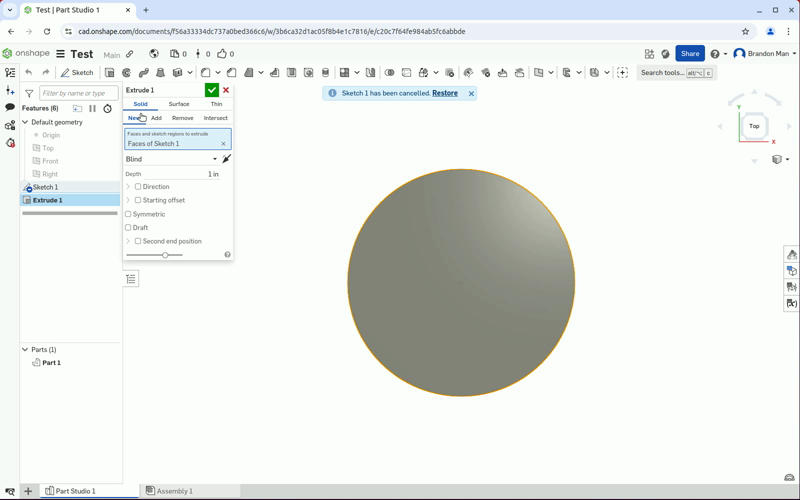
mouse_move(137, 120)
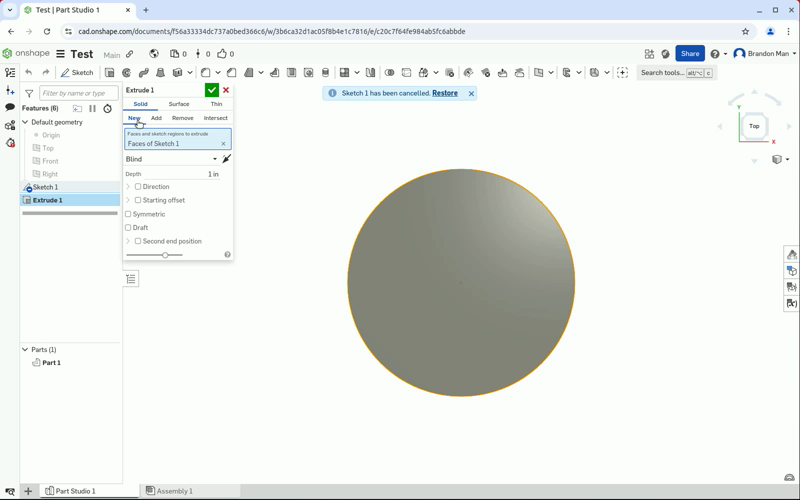
click(137, 120)
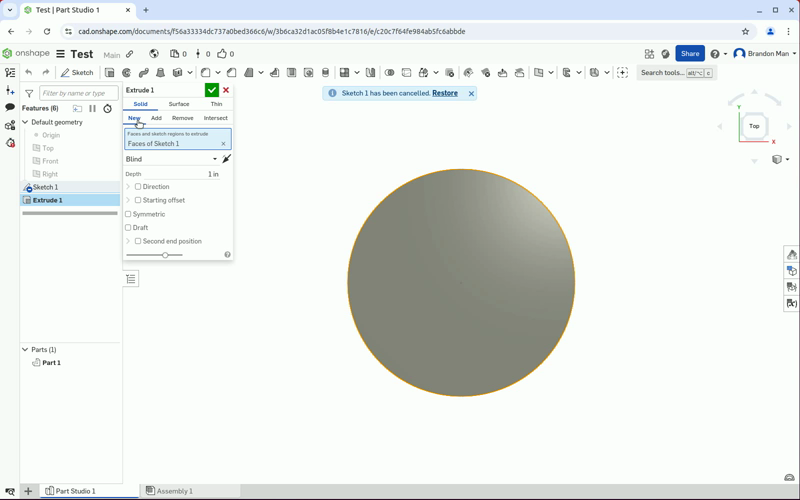
key(tab, 4)
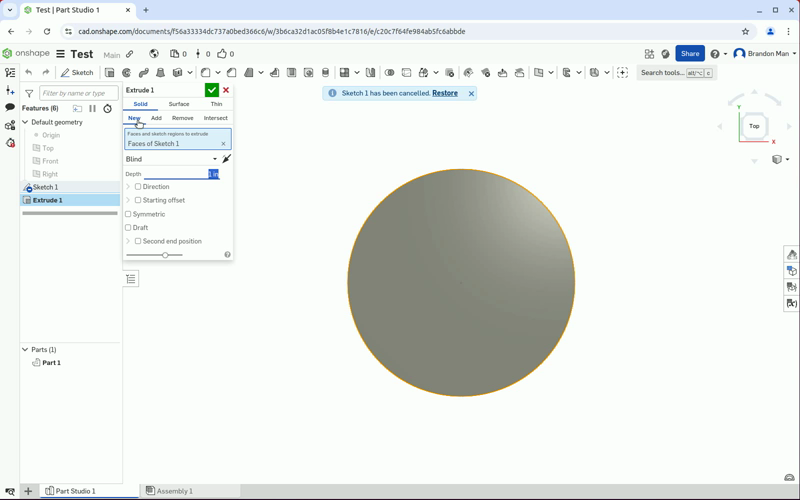
text(2.407)
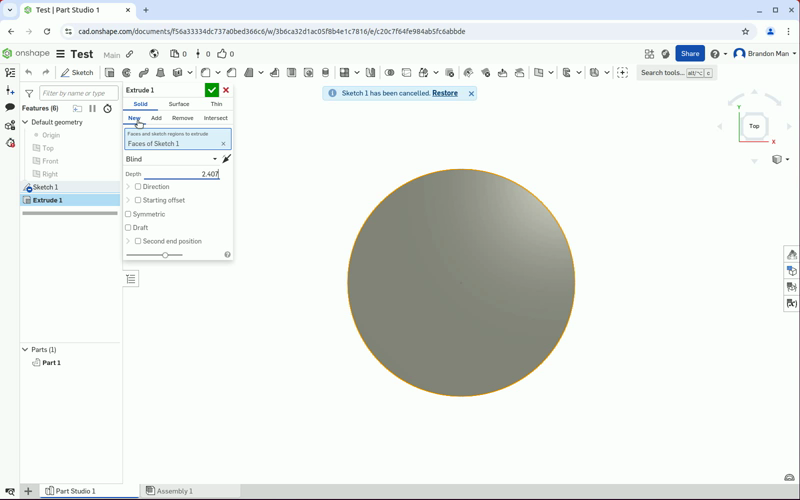
key(enter)
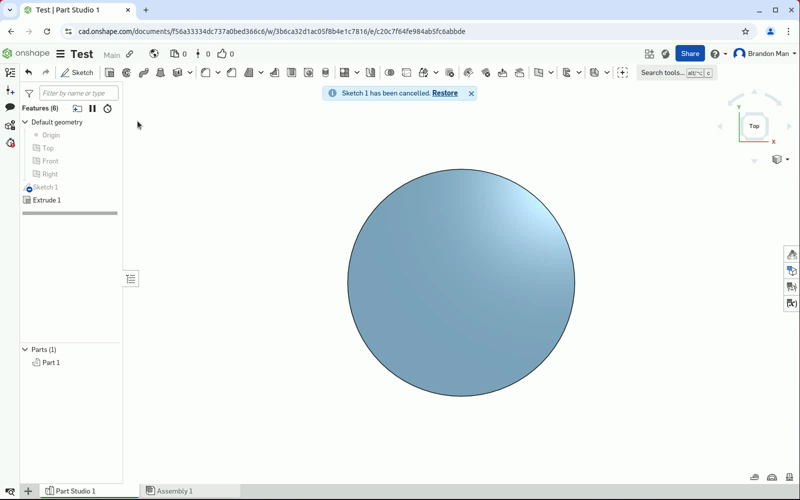
key(shift+h)
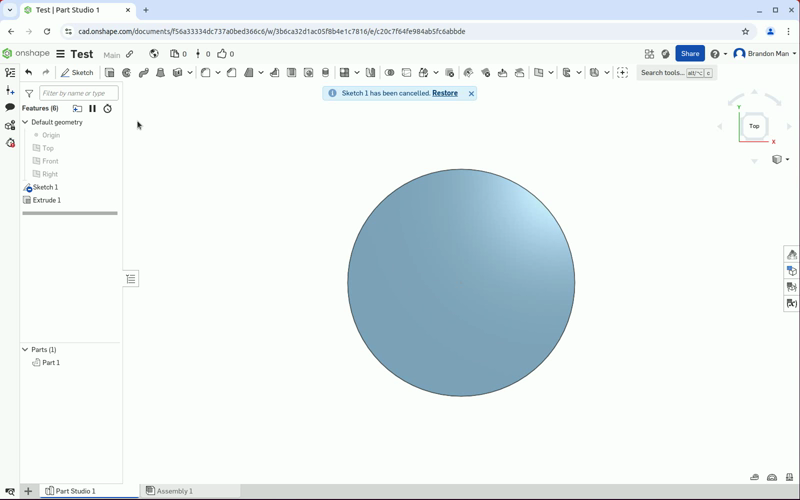
key(shift+h)
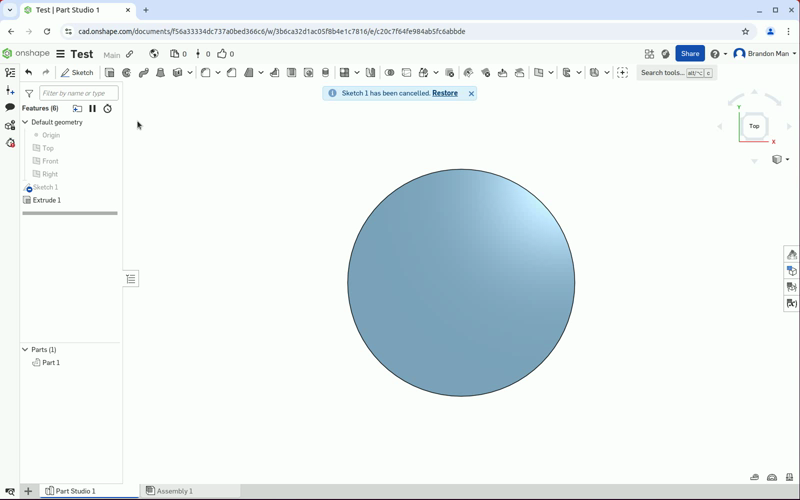
mouse_move(73, 189)
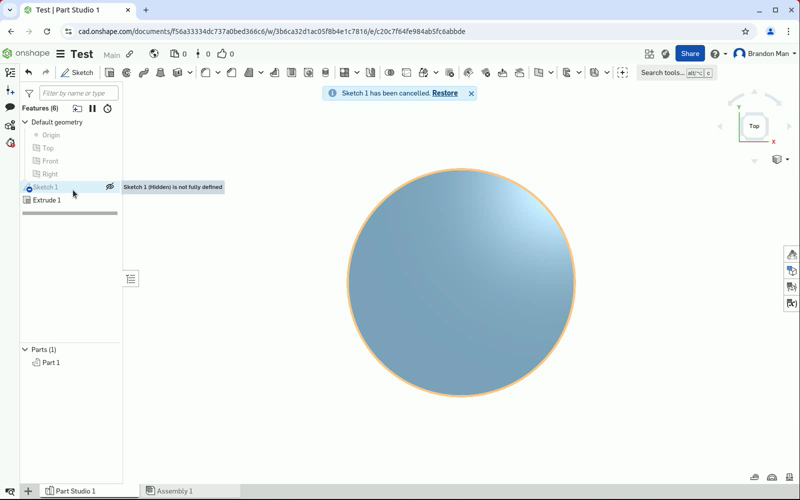
click(73, 189)
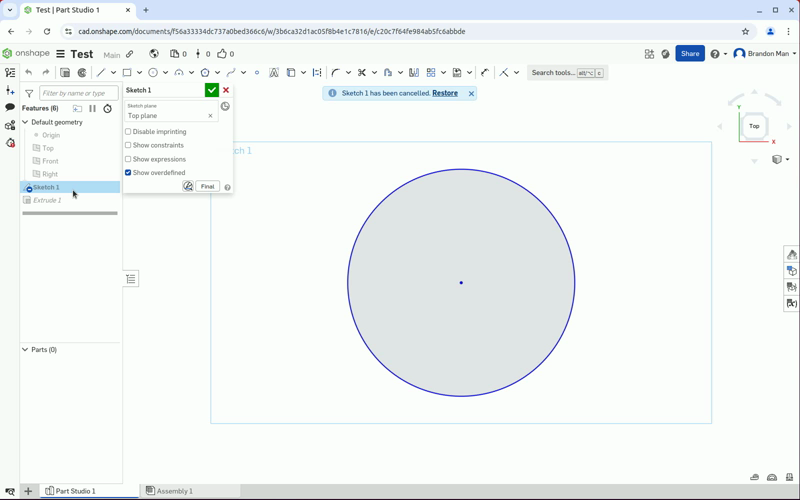
mouse_move(229, 92)
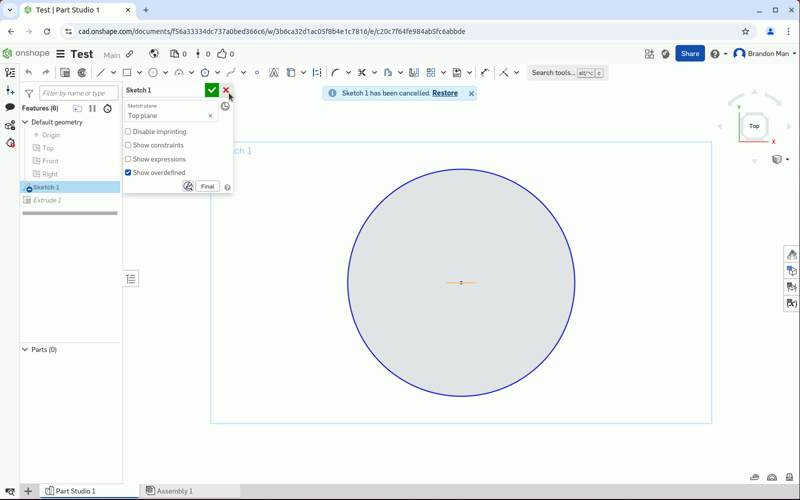
click(229, 92)
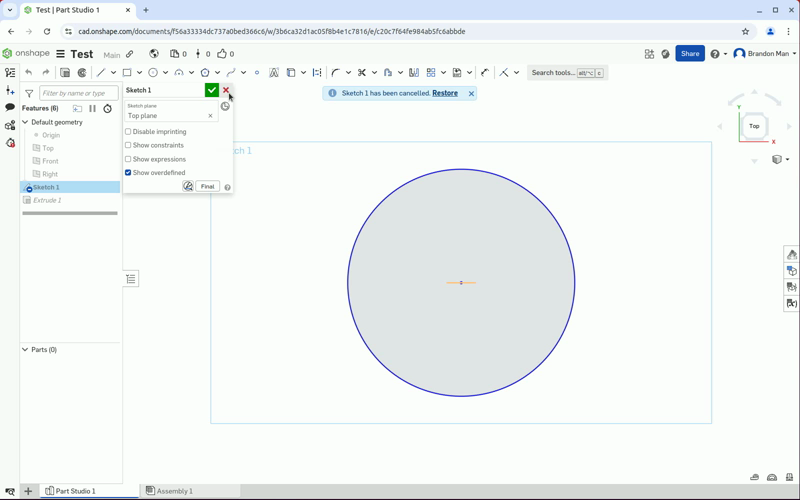
key(shift+s)
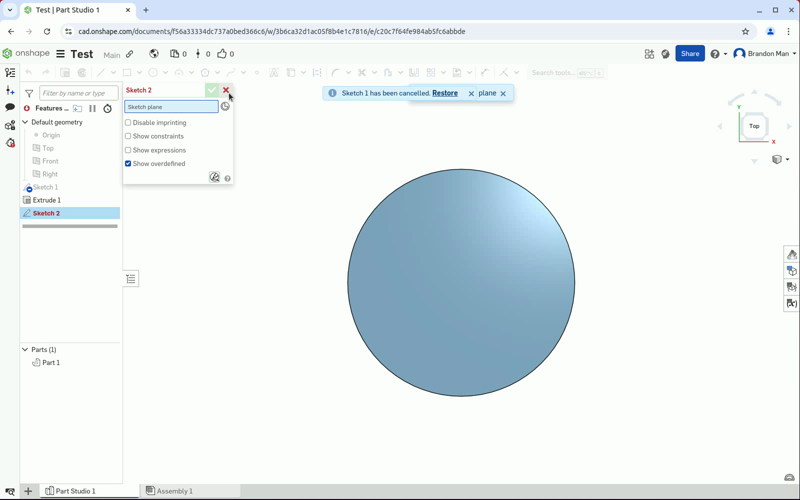
mouse_move(73, 150)
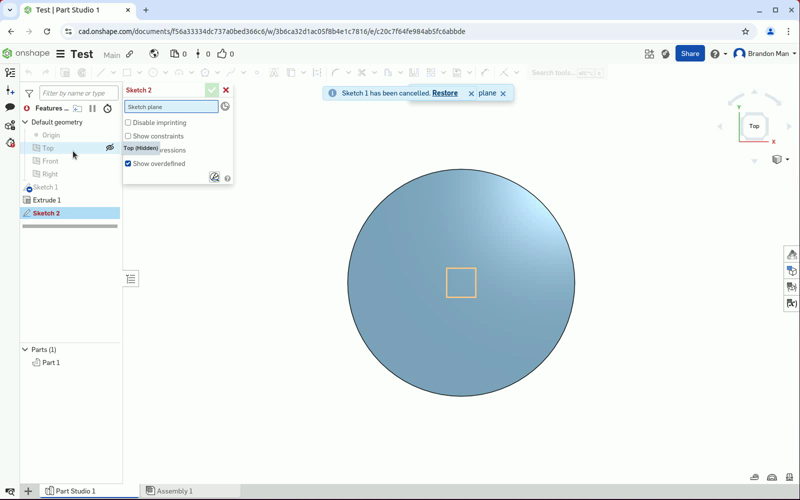
click(73, 150)
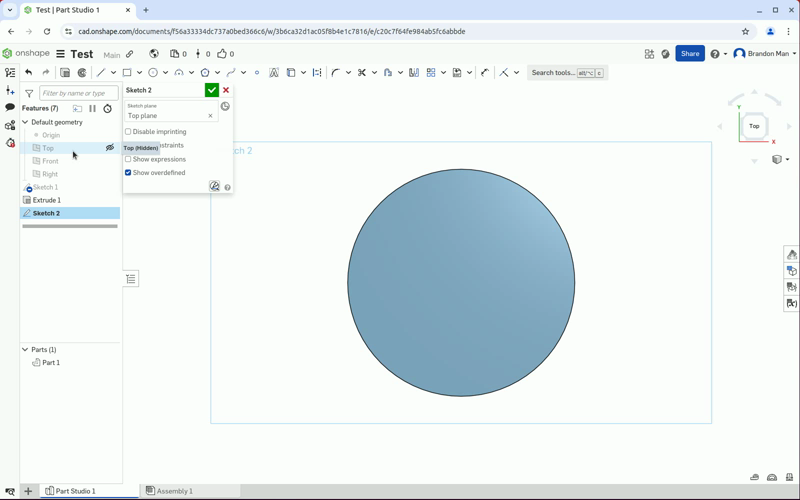
mouse_move(73, 352)
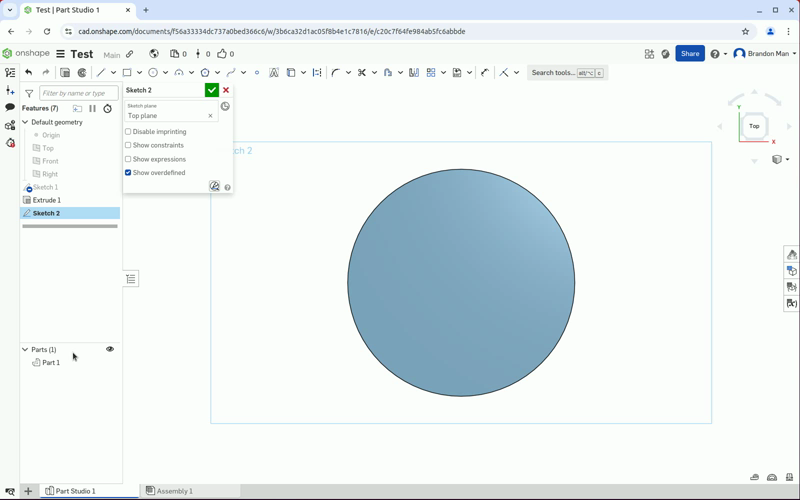
key(y)
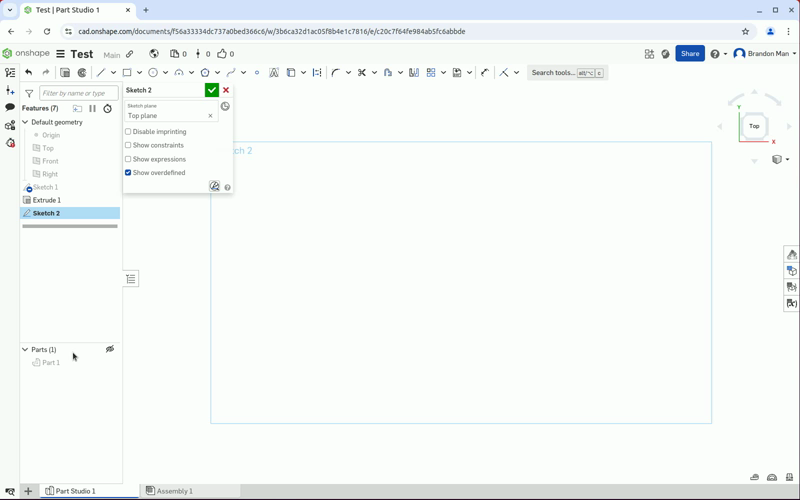
key(c)
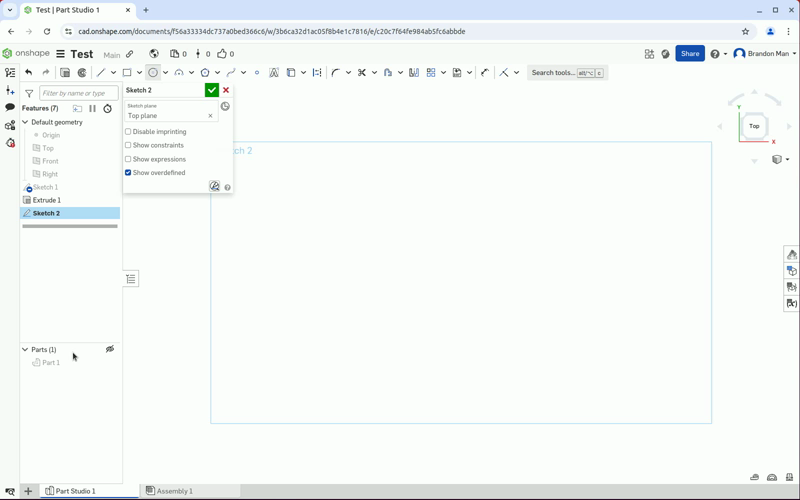
key_down(shift)
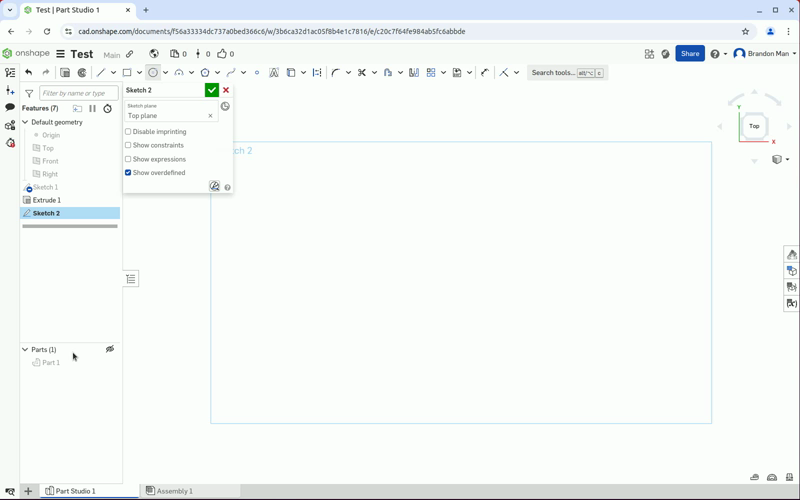
mouse_move(461, 282)
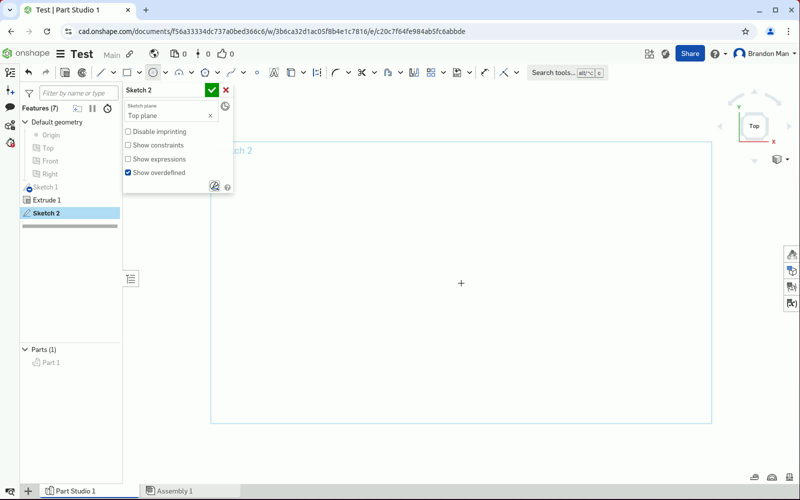
click(461, 282)
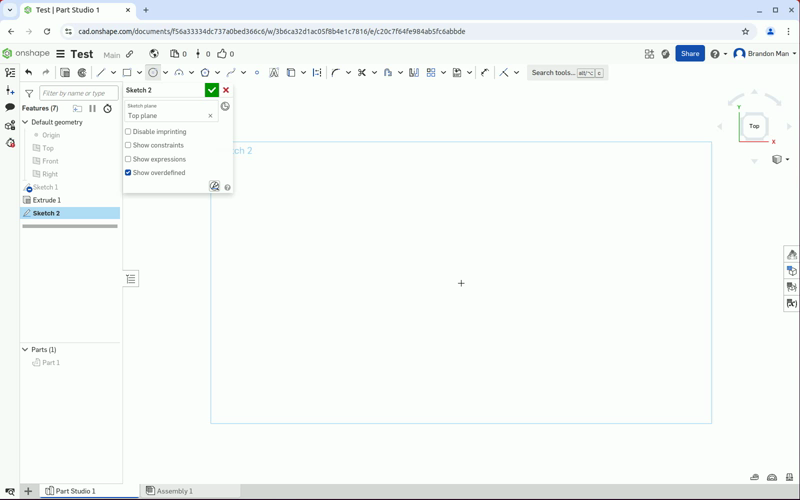
key_up(shift)
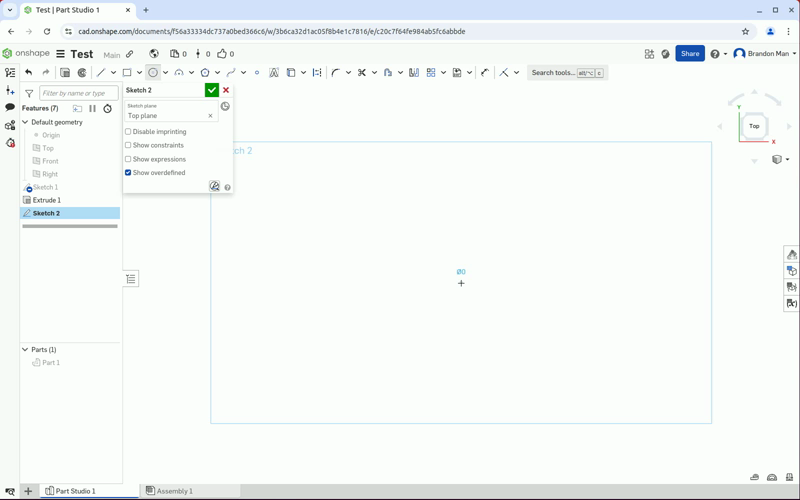
mouse_move(574, 282)
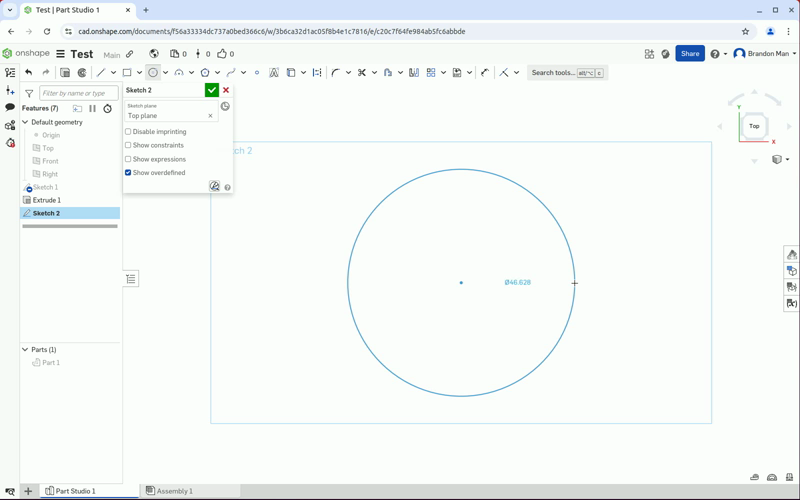
click(574, 282)
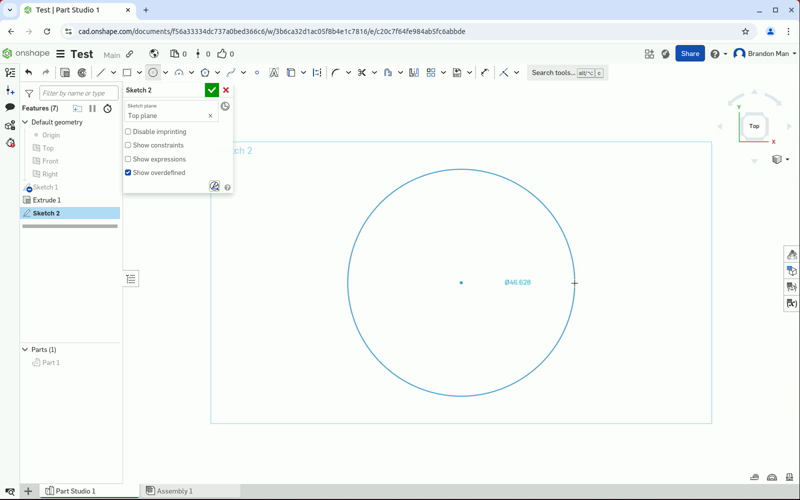
key(esc)
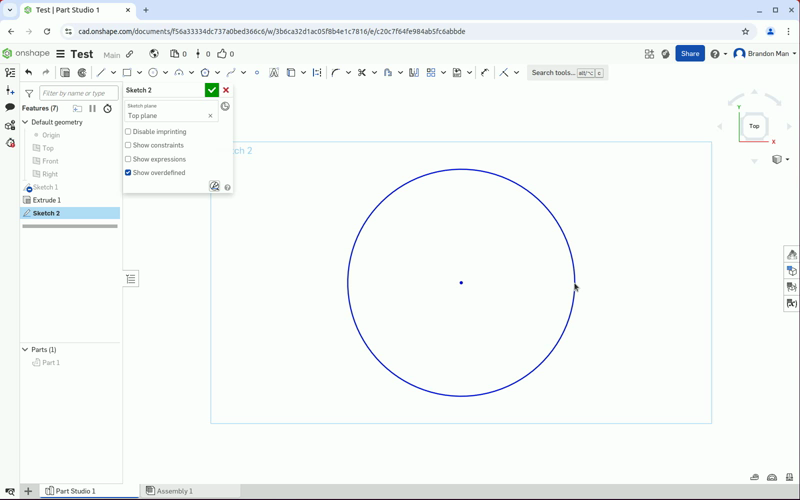
mouse_move(380, 301)
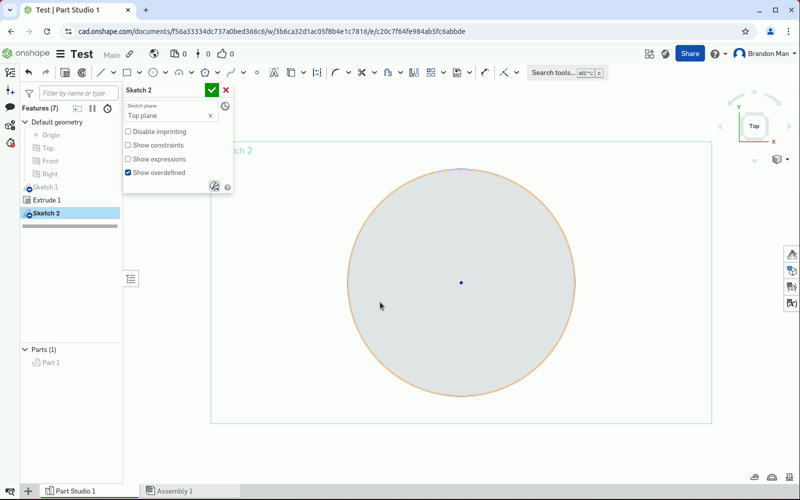
click(380, 301)
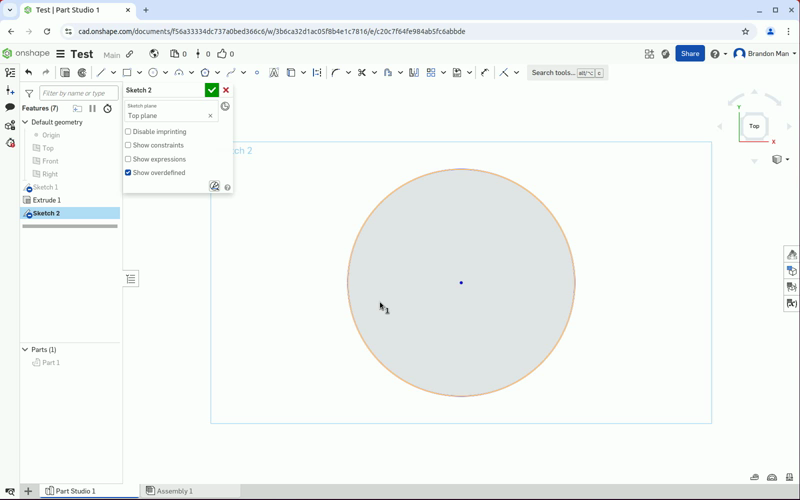
mouse_move(73, 352)
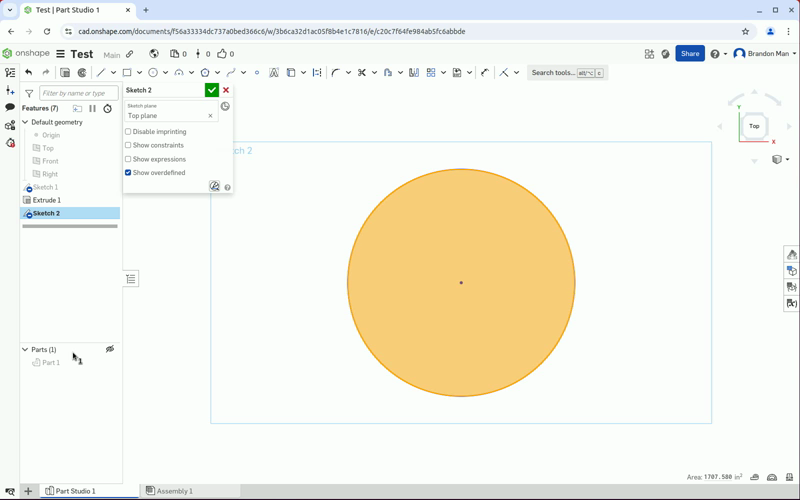
key(shift+y)
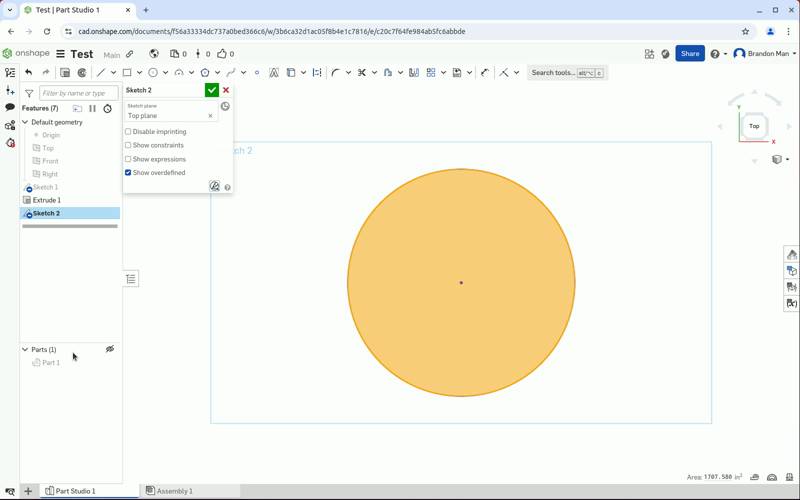
key(shift+e)
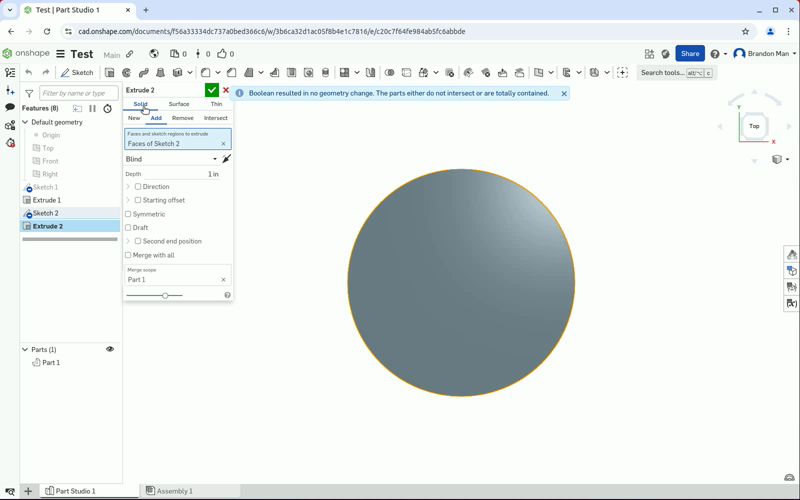
mouse_move(143, 106)
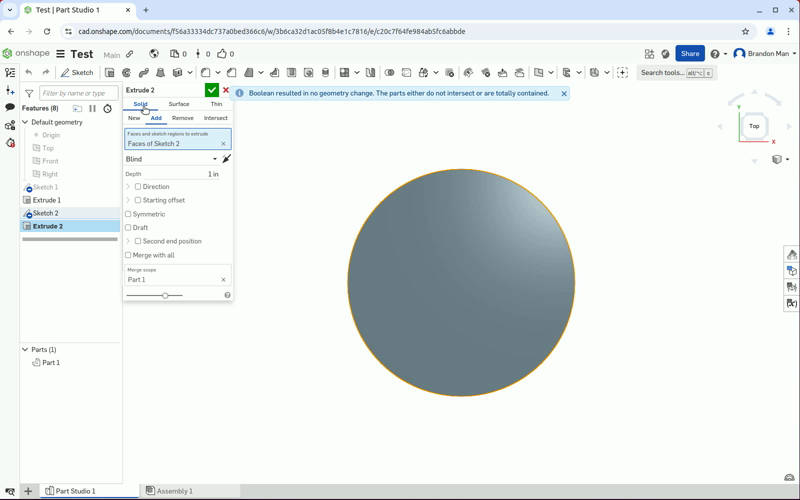
click(143, 106)
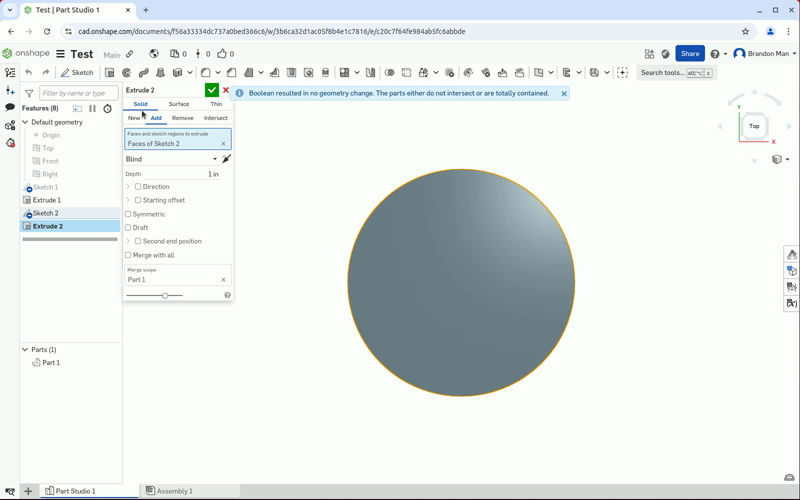
mouse_move(137, 120)
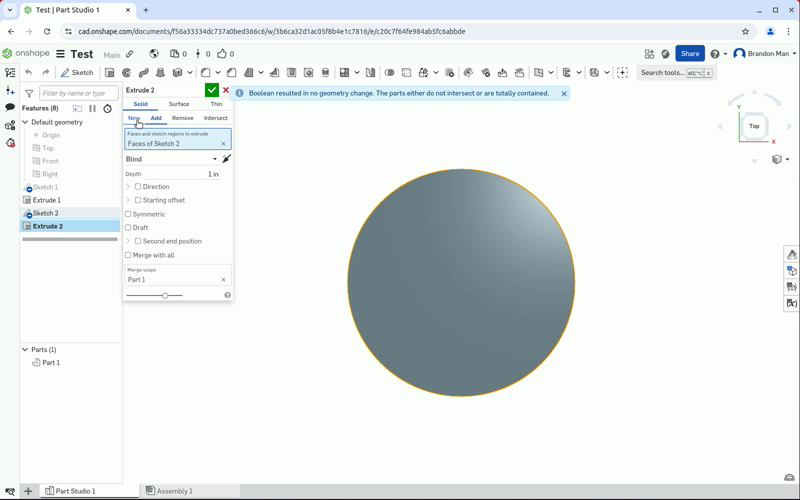
click(137, 120)
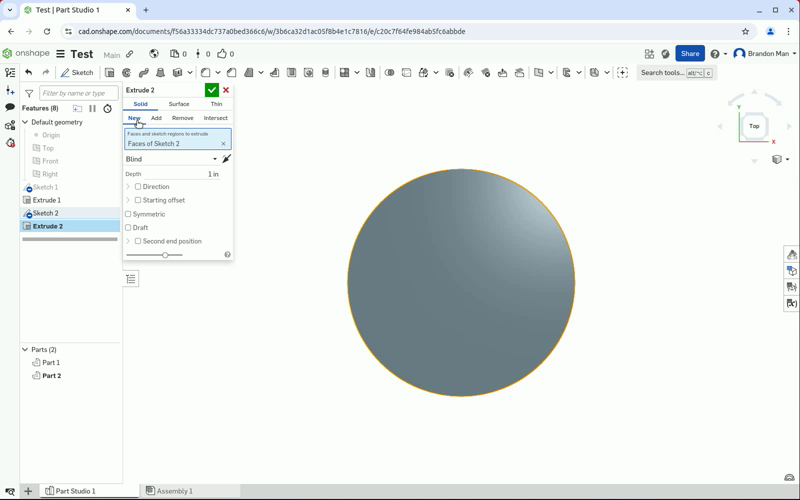
key(tab, 4)
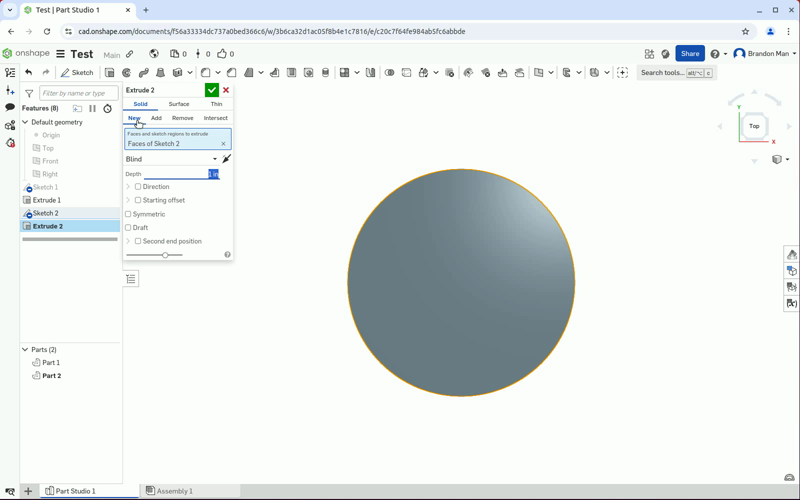
text(2.407)
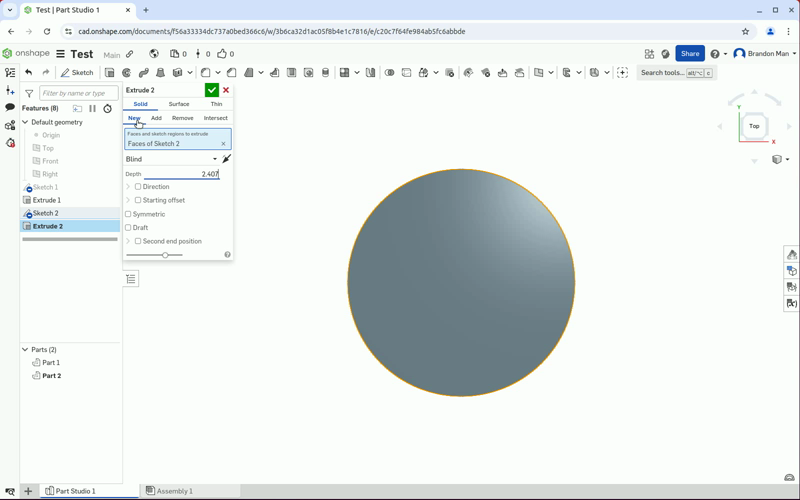
key(enter)
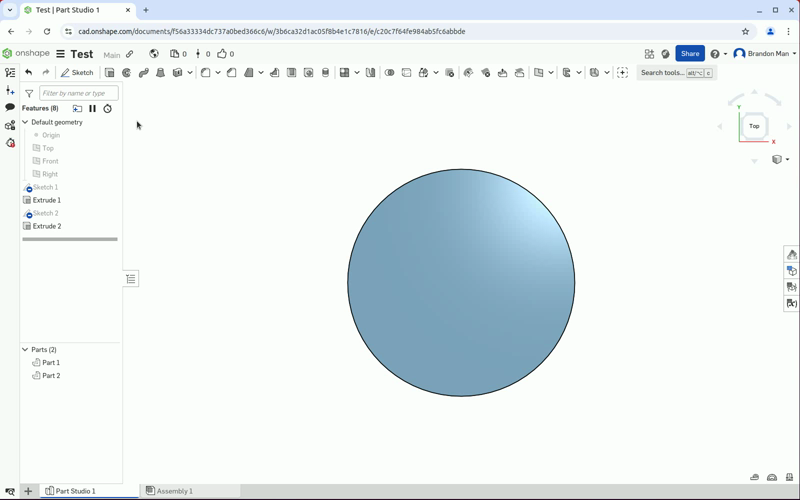
key(shift+h)
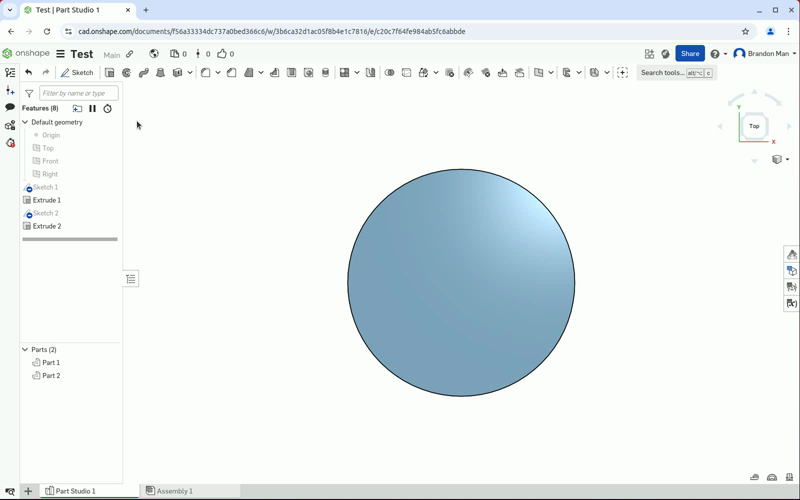
key(shift+h)
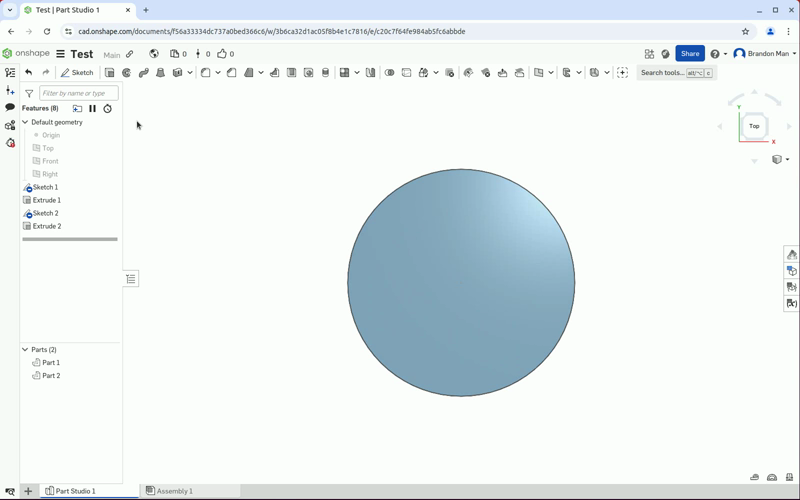
key(shift+7)
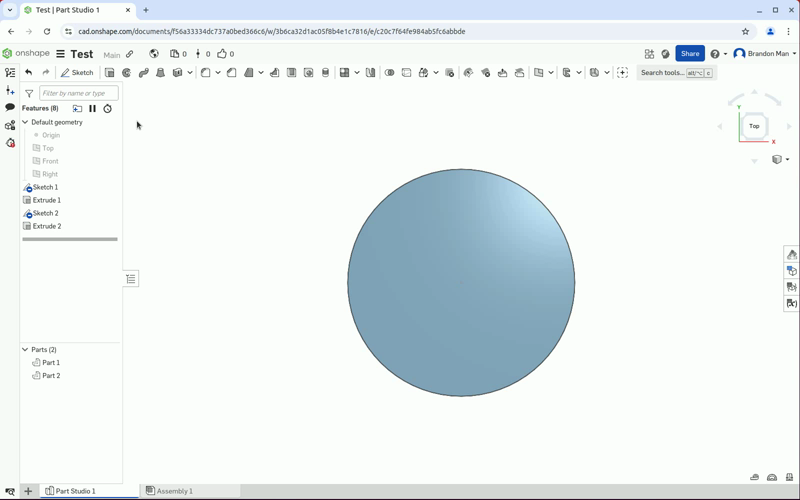
key(up, 3)
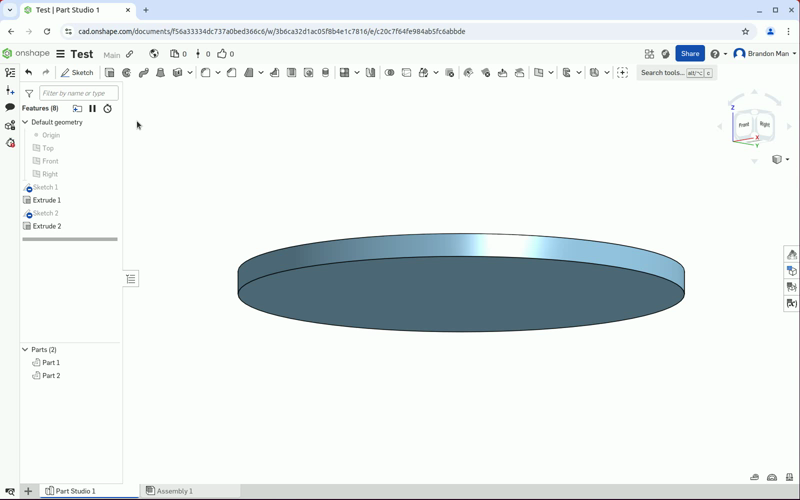
key(left, 3)
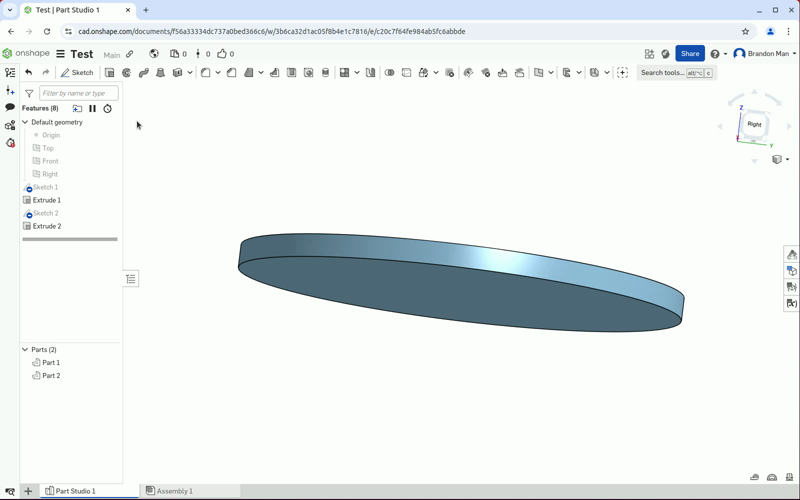
key(right, 3)
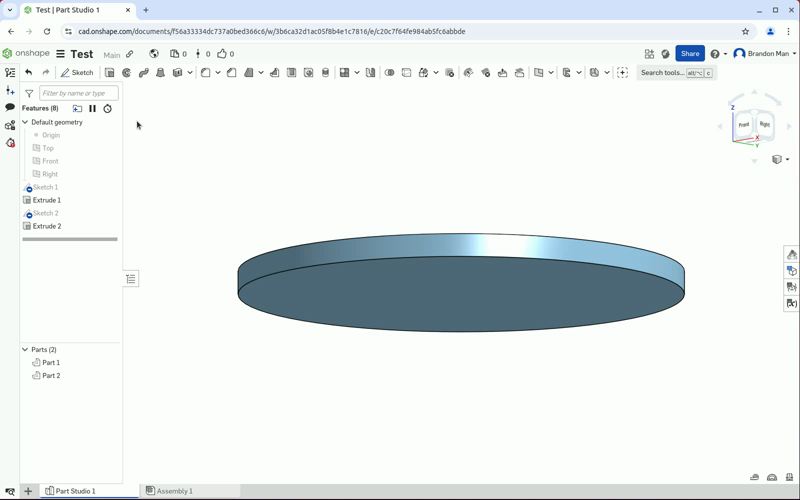
key(down, 3)
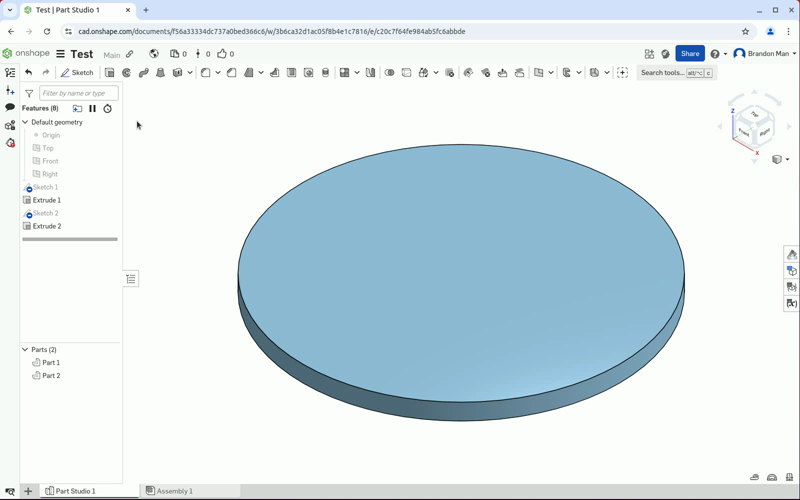
mouse_move(73, 189)
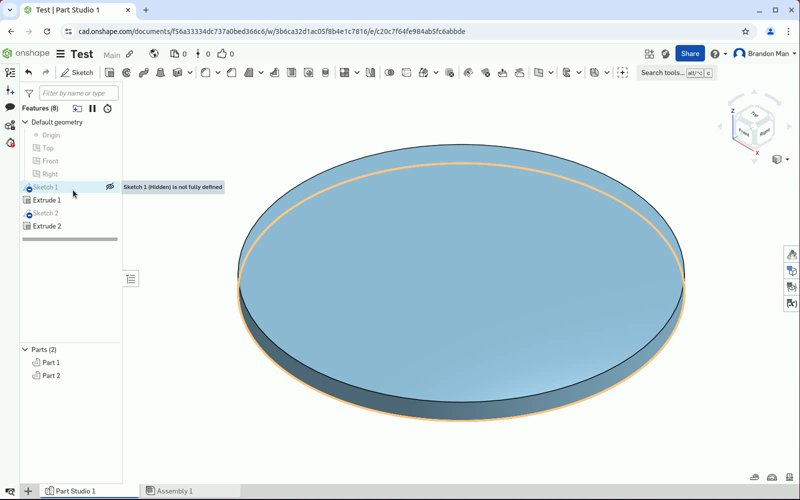
click(73, 189)